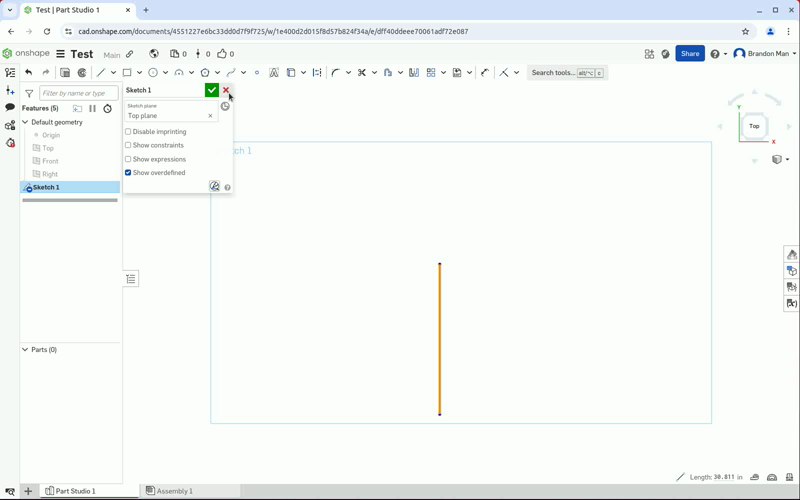
key(shift+h)
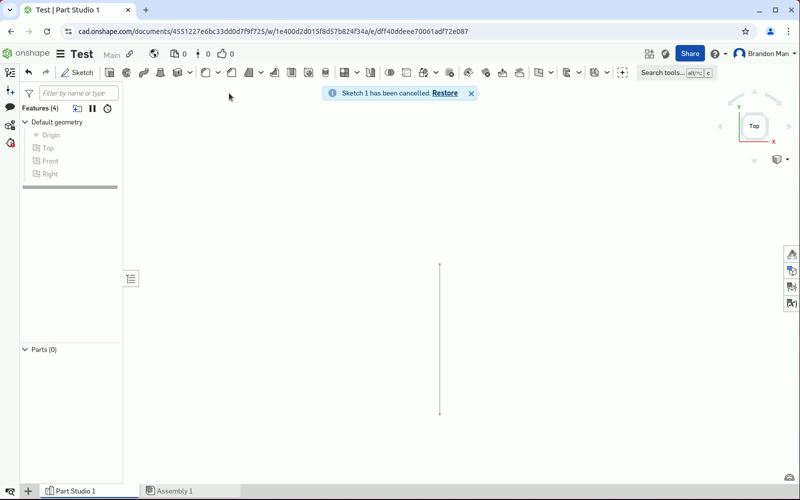
mouse_move(73, 352)
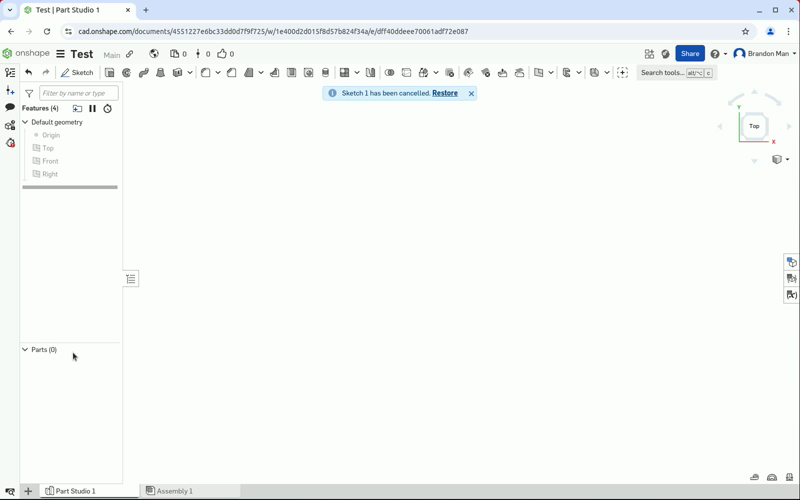
key(y)
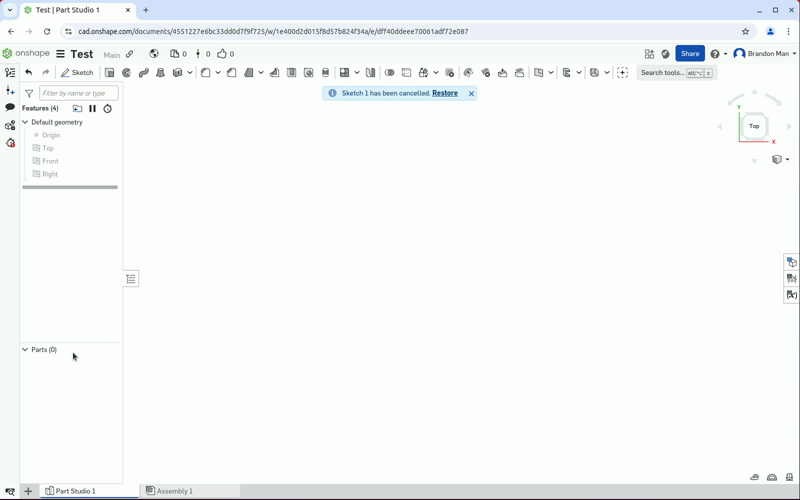
key(shift+p)
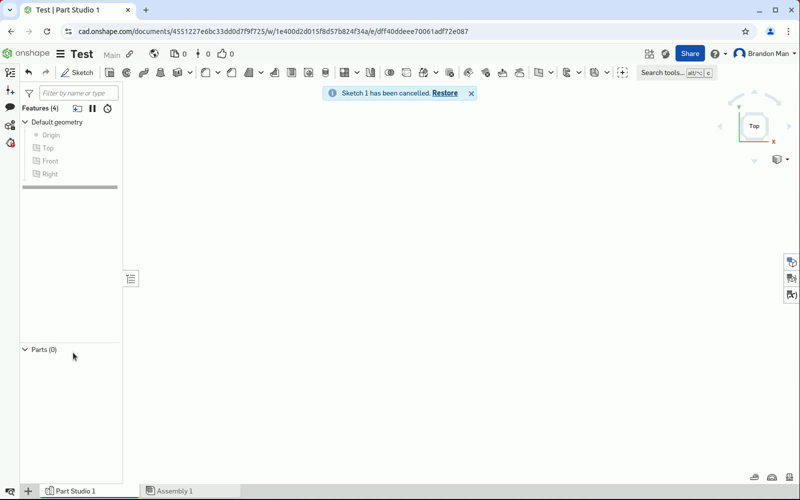
key(space)
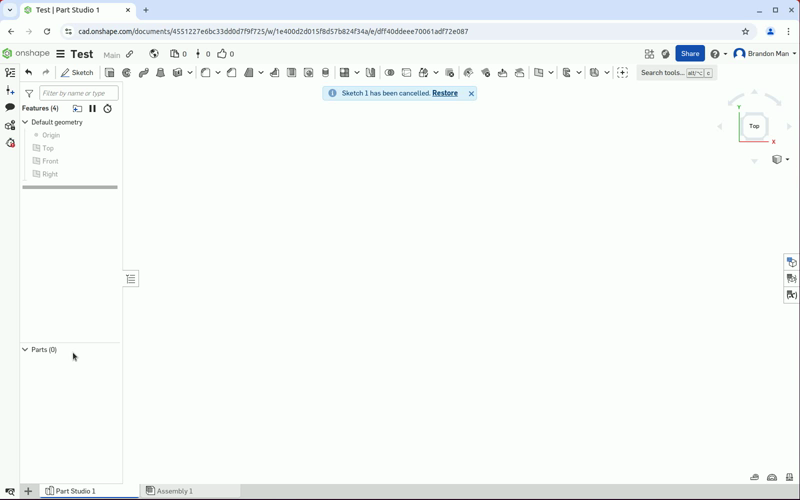
key_down(shift)
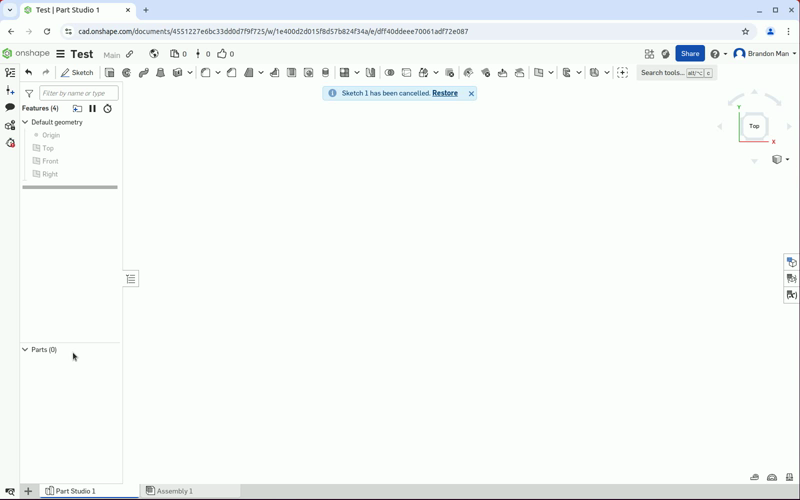
key(up)
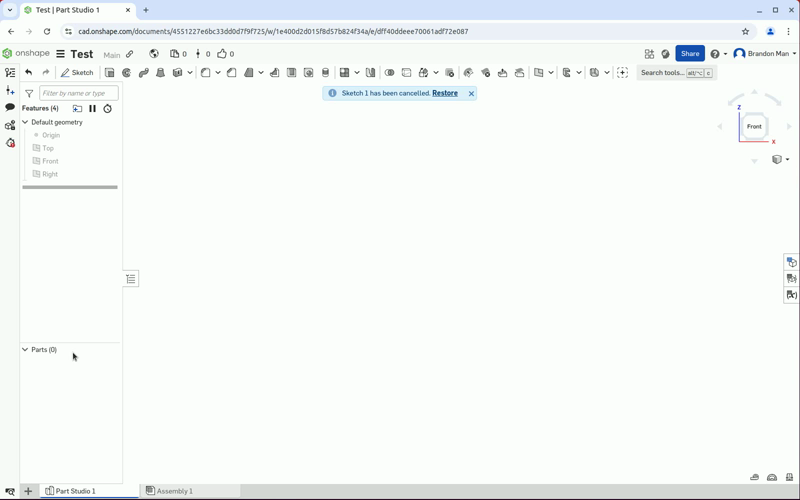
key_up(shift)
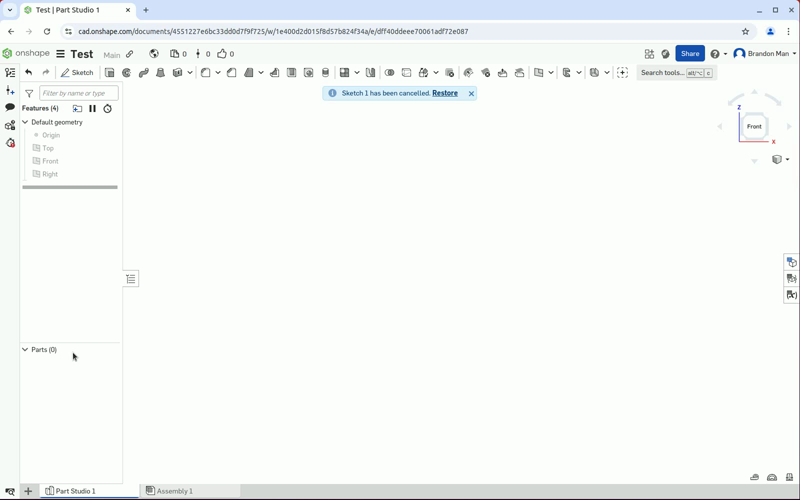
mouse_move(73, 352)
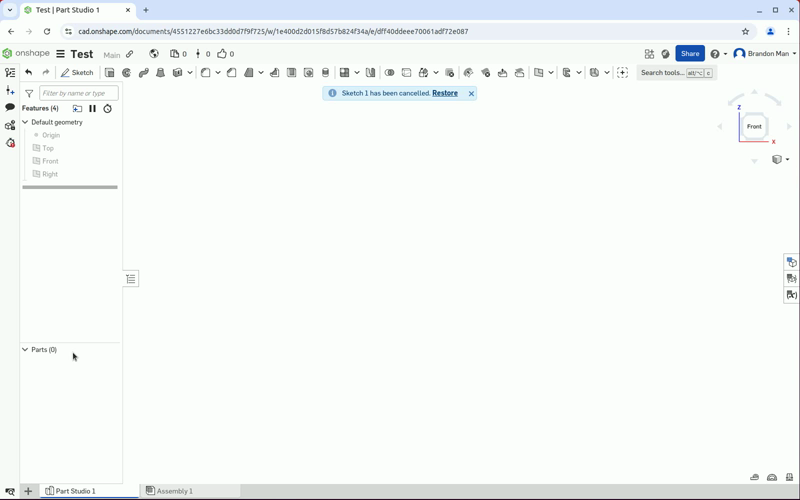
key(shift+y)
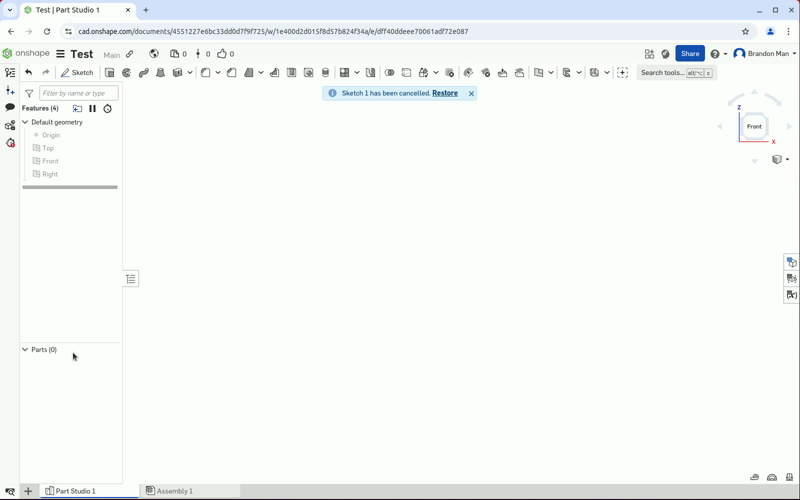
key(shift+s)
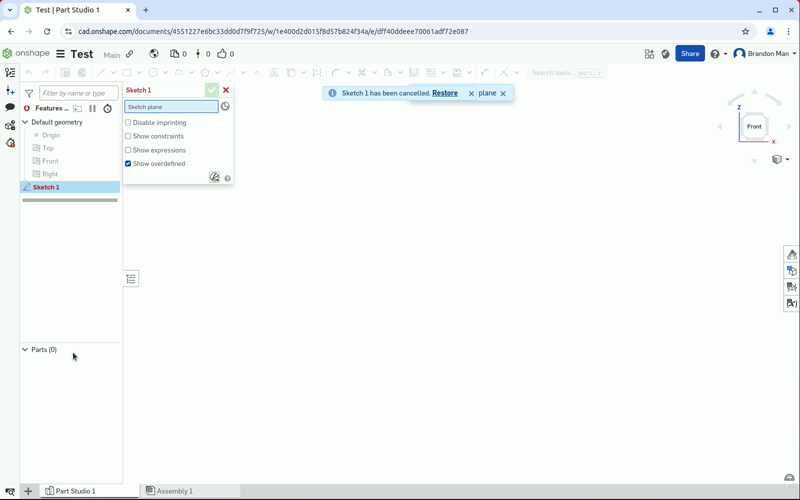
mouse_move(73, 163)
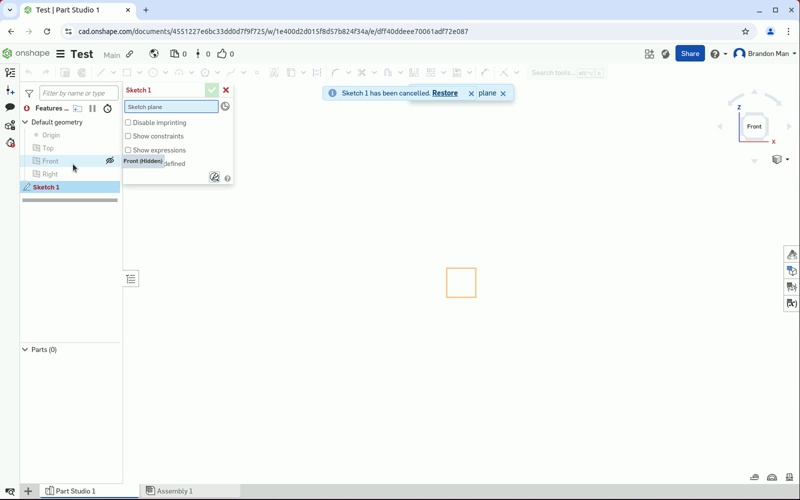
click(73, 163)
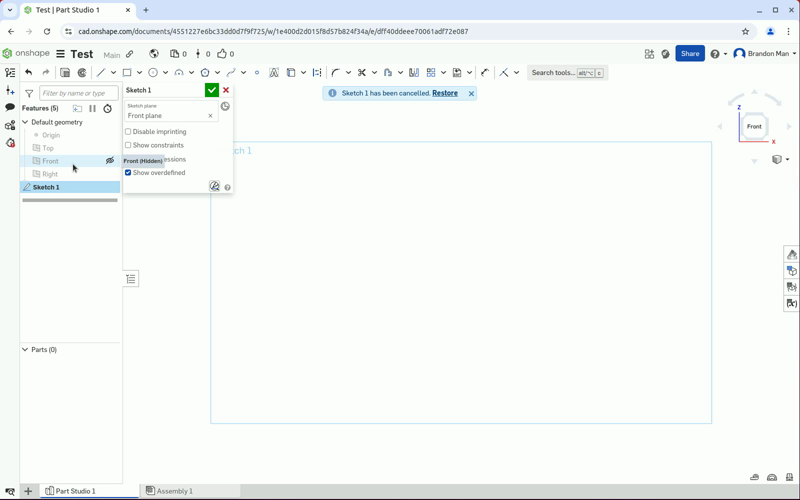
mouse_move(73, 352)
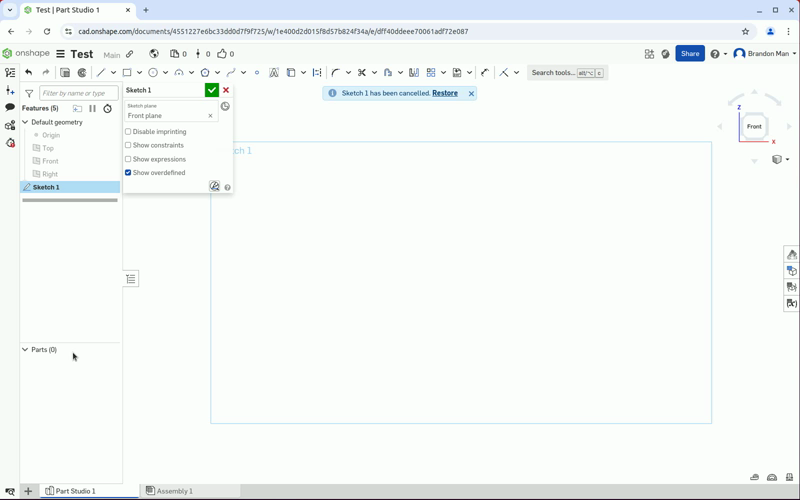
key(y)
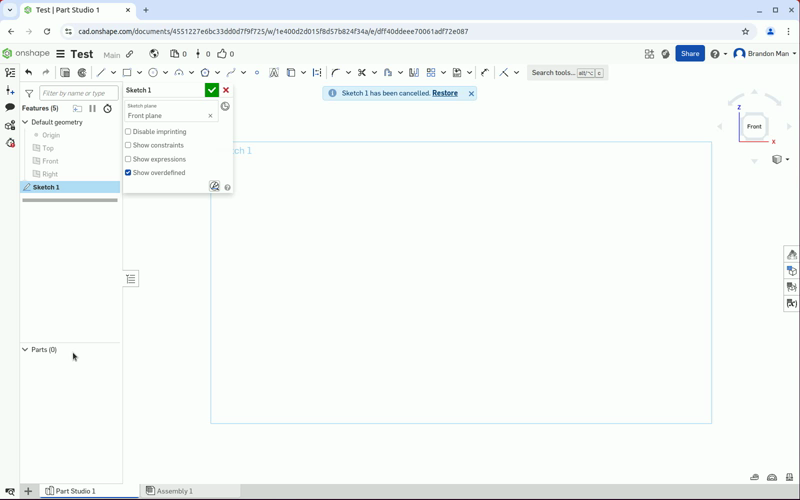
key(c)
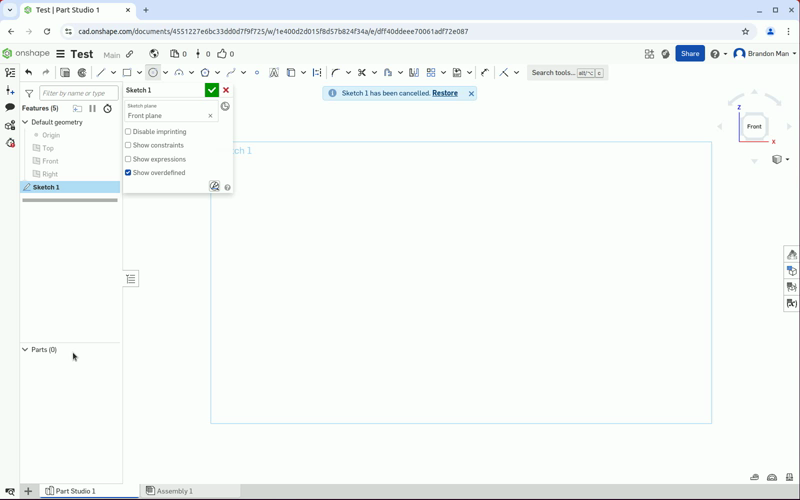
key_down(shift)
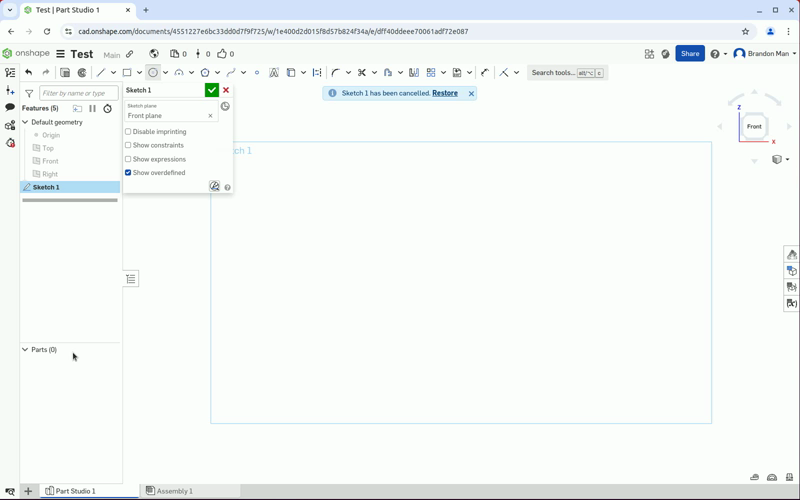
mouse_move(461, 282)
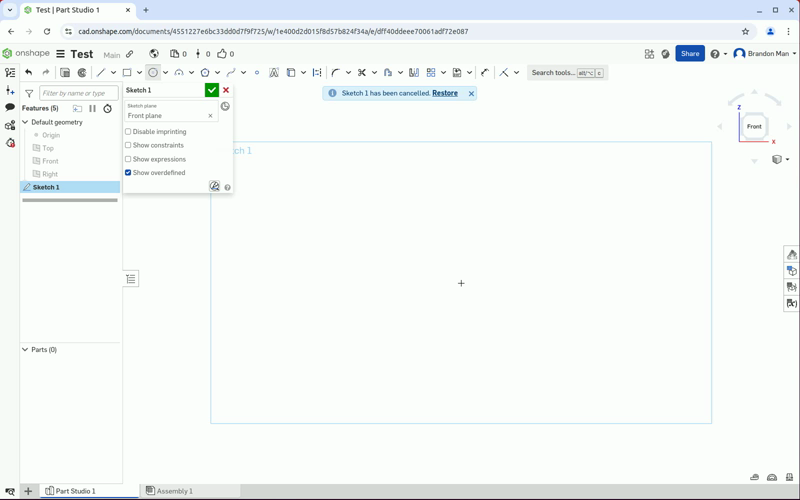
click(461, 282)
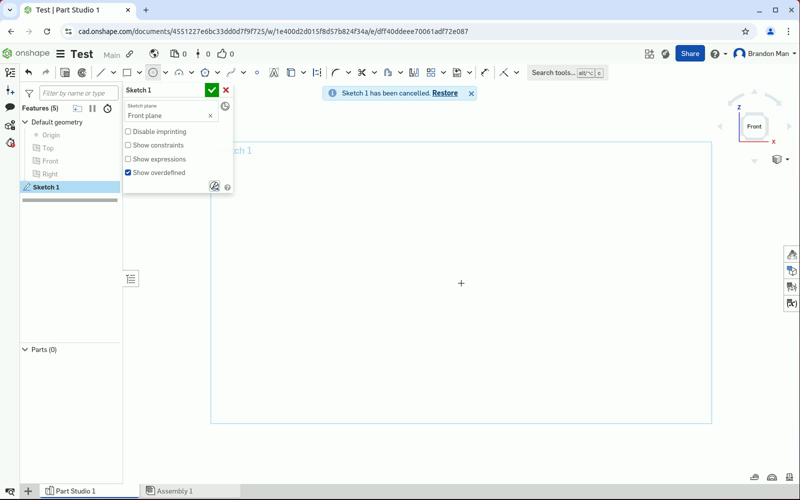
key_up(shift)
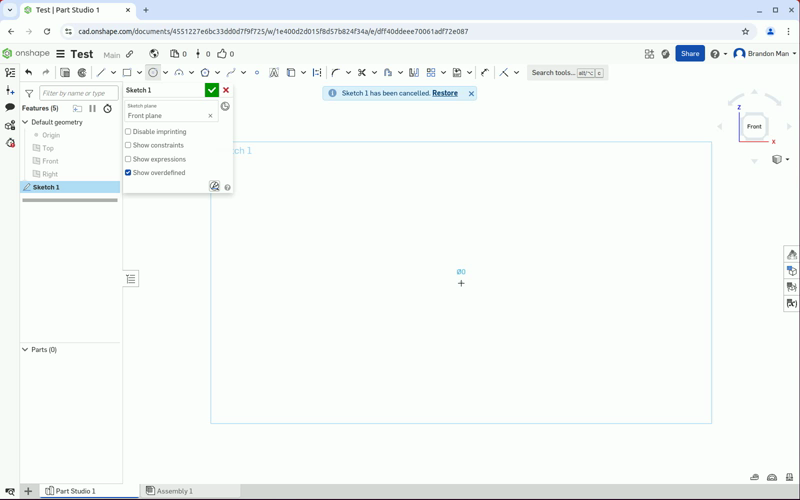
mouse_move(518, 282)
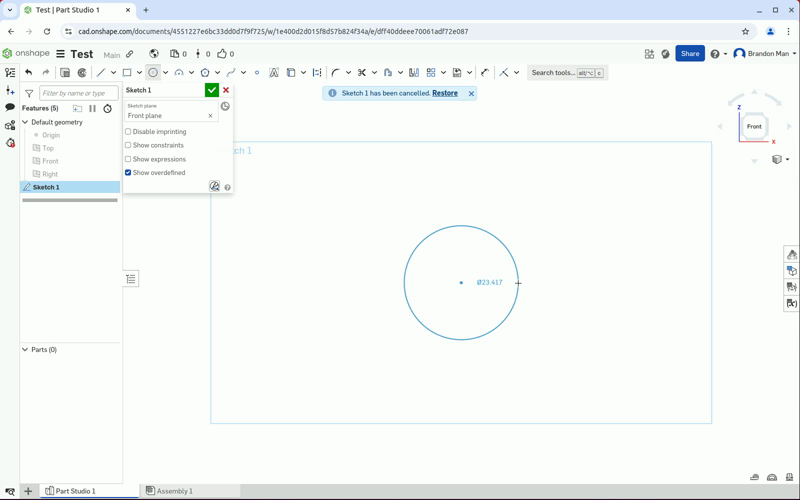
click(518, 282)
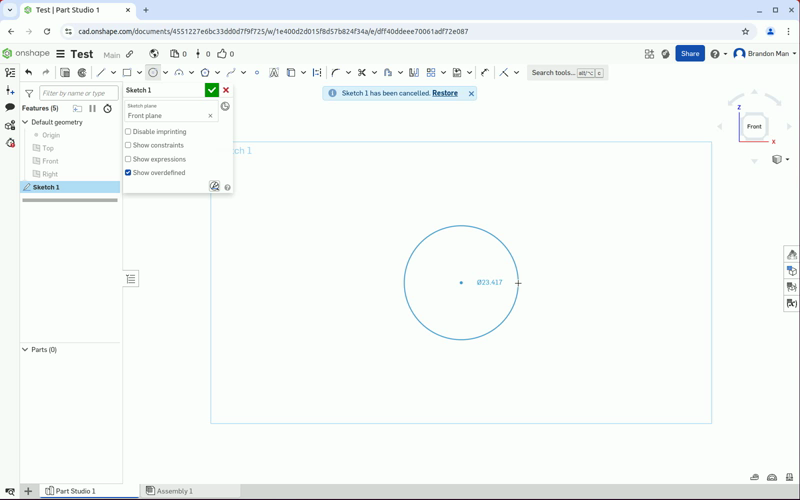
key(esc)
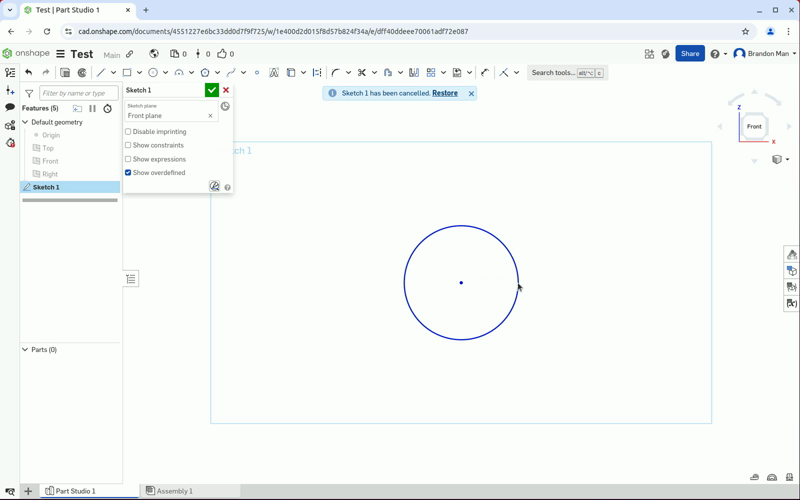
mouse_move(473, 301)
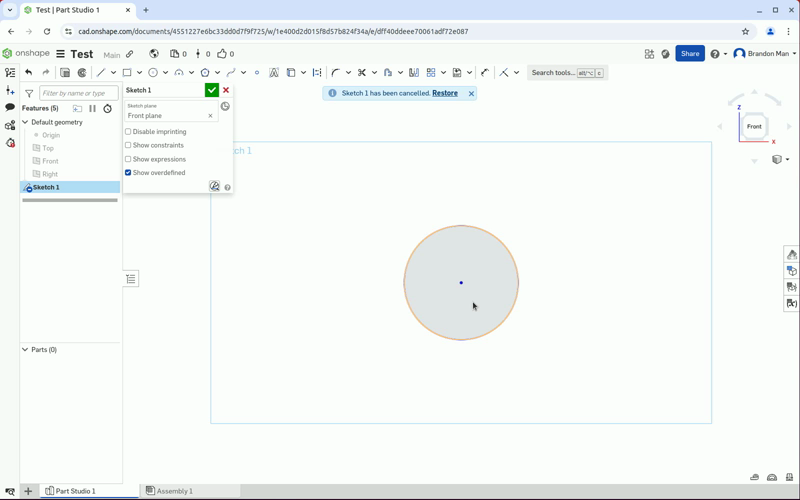
click(473, 301)
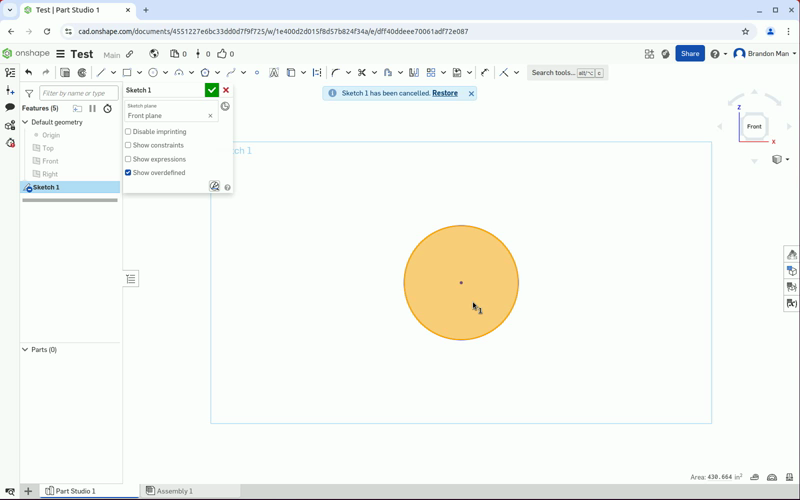
mouse_move(73, 352)
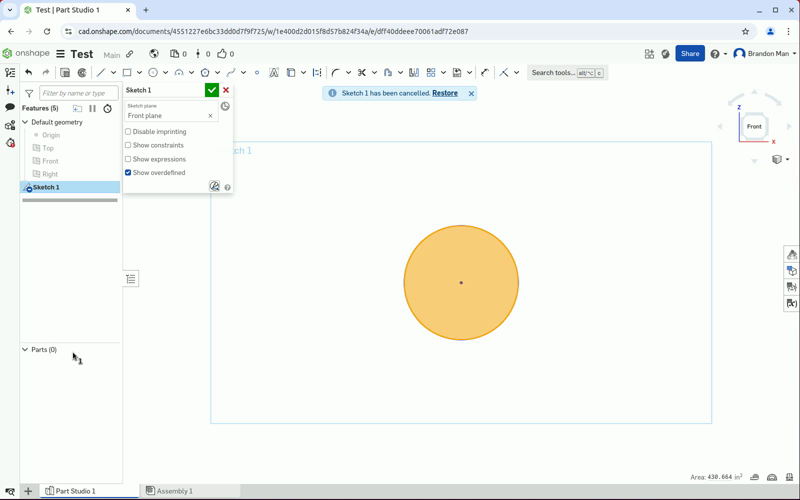
key(shift+y)
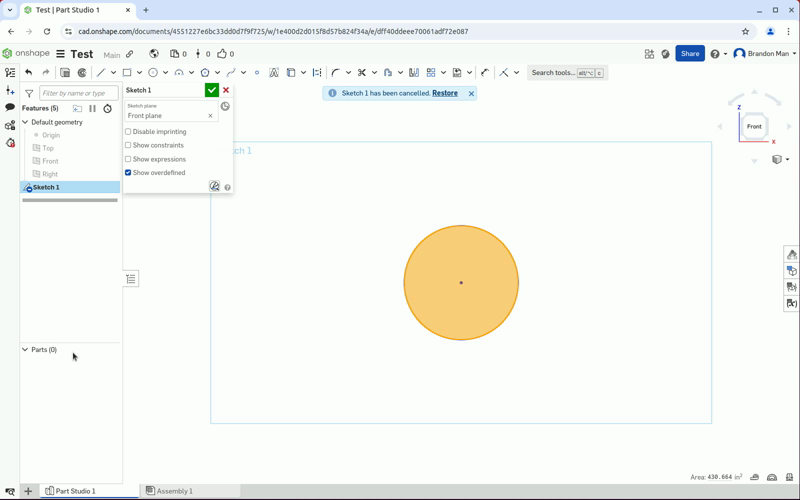
key(shift+e)
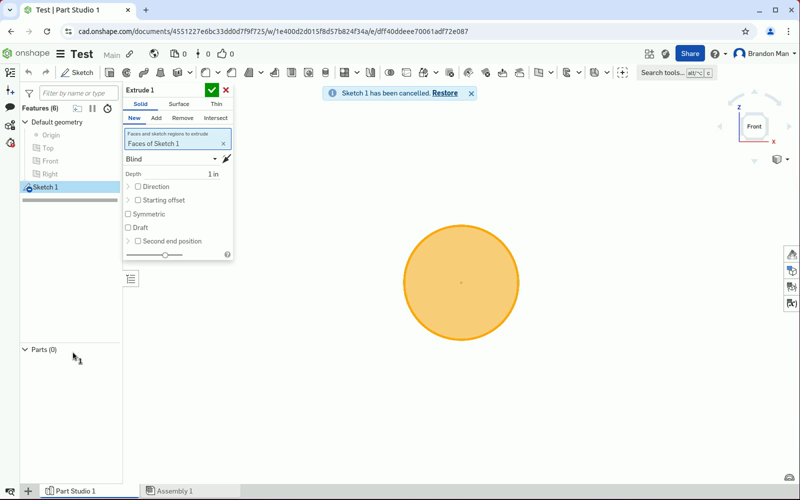
mouse_move(143, 106)
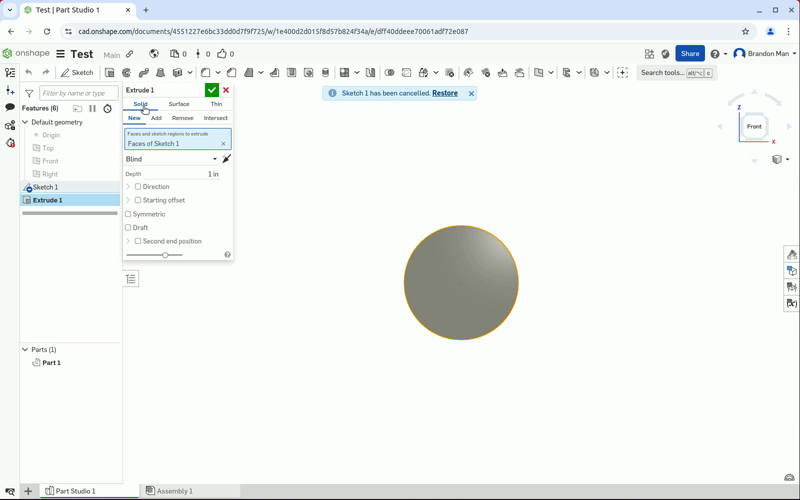
click(143, 106)
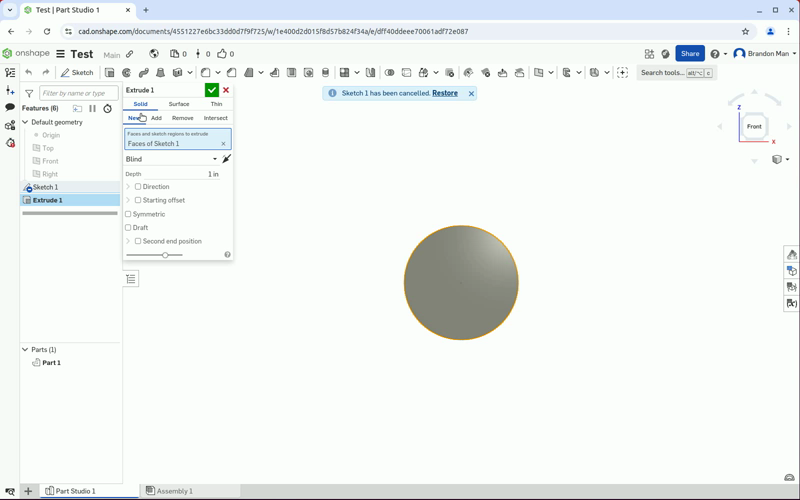
mouse_move(137, 120)
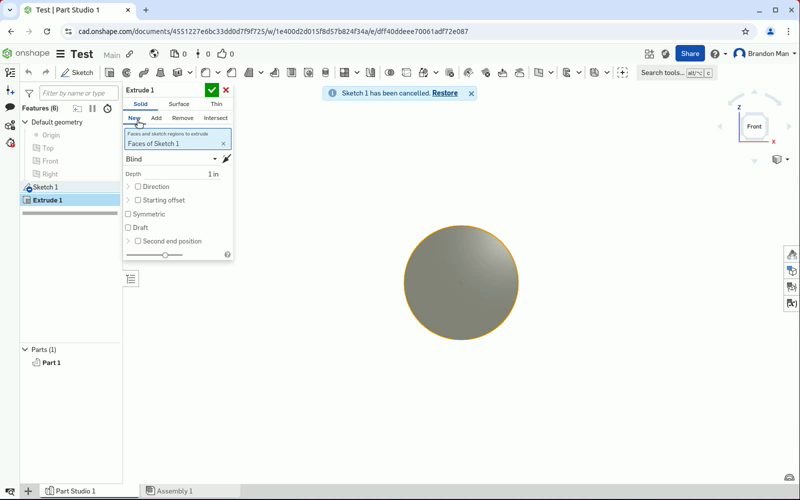
click(137, 120)
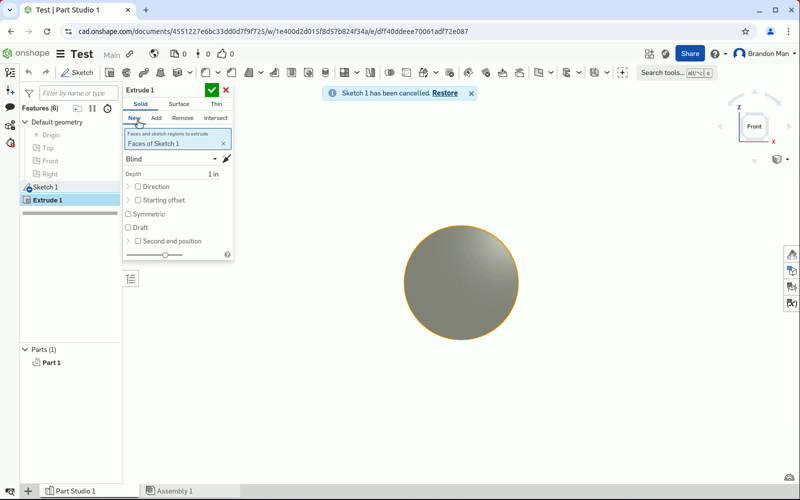
key(tab, 4)
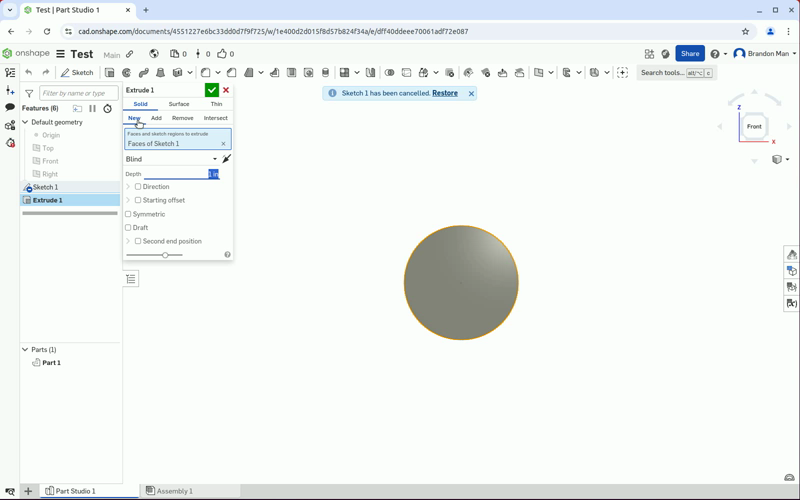
text(23.108)
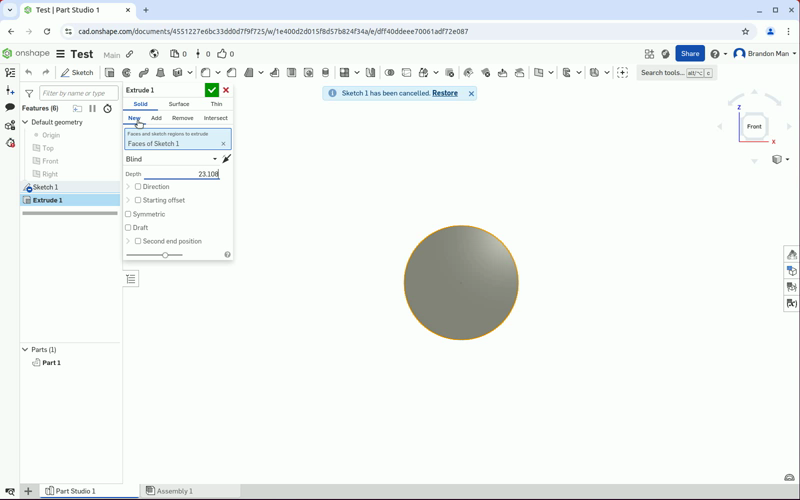
key(enter)
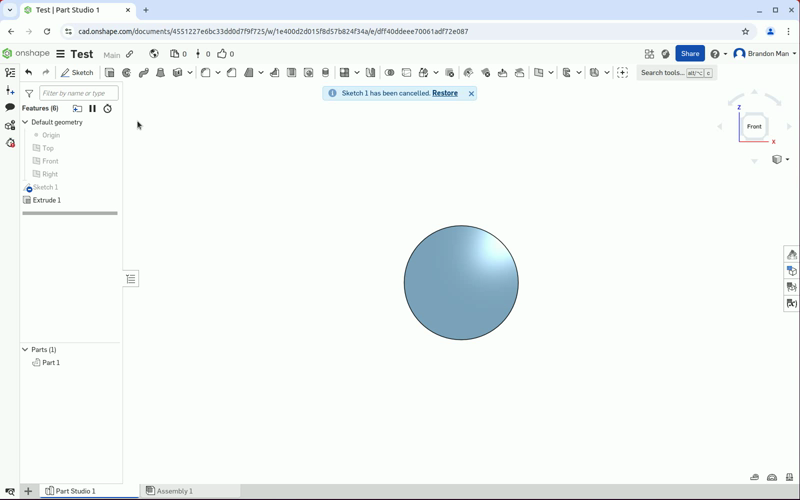
key(shift+h)
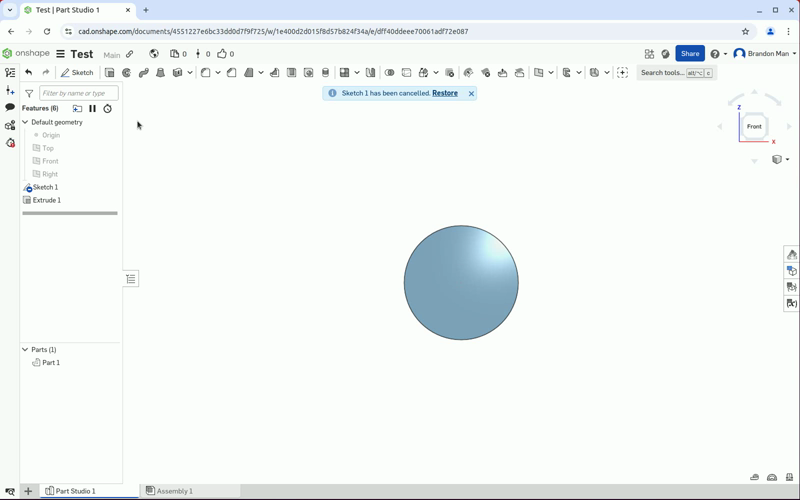
key(shift+h)
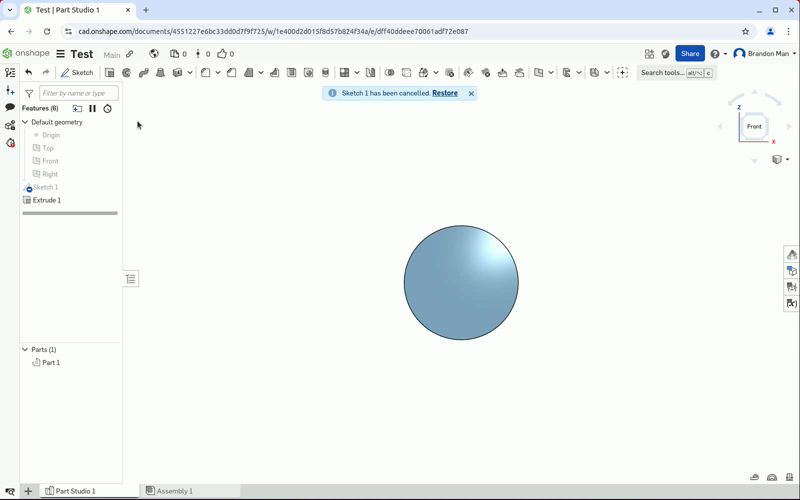
mouse_move(73, 189)
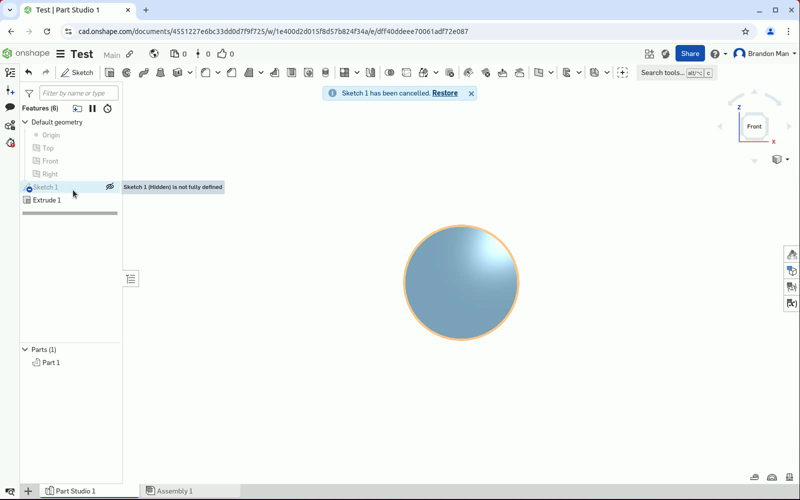
click(73, 189)
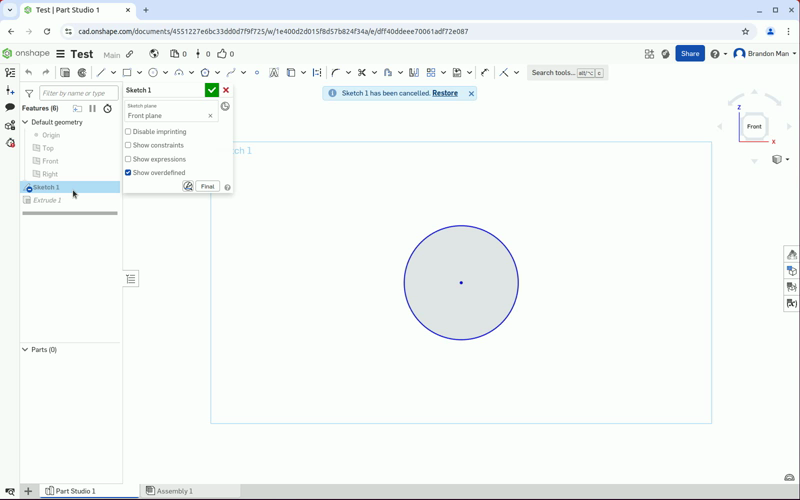
mouse_move(229, 92)
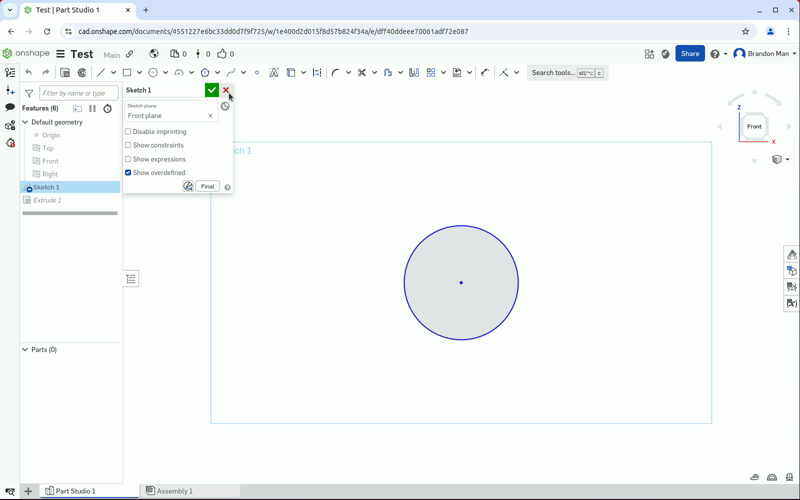
click(229, 92)
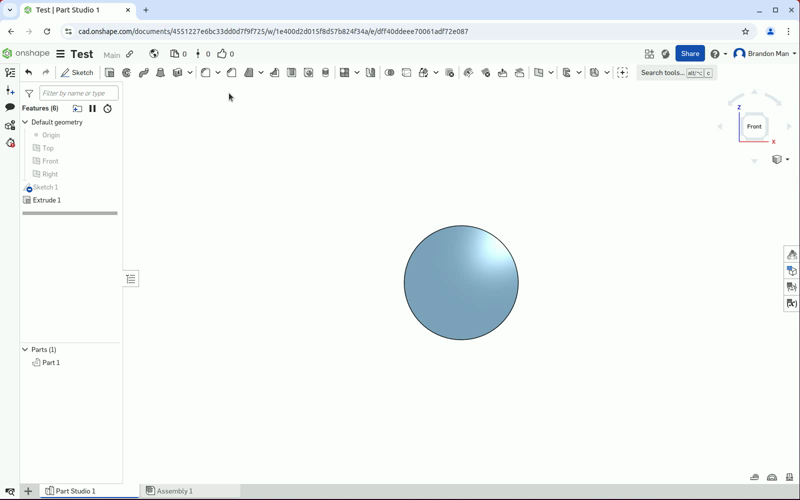
mouse_move(541, 75)
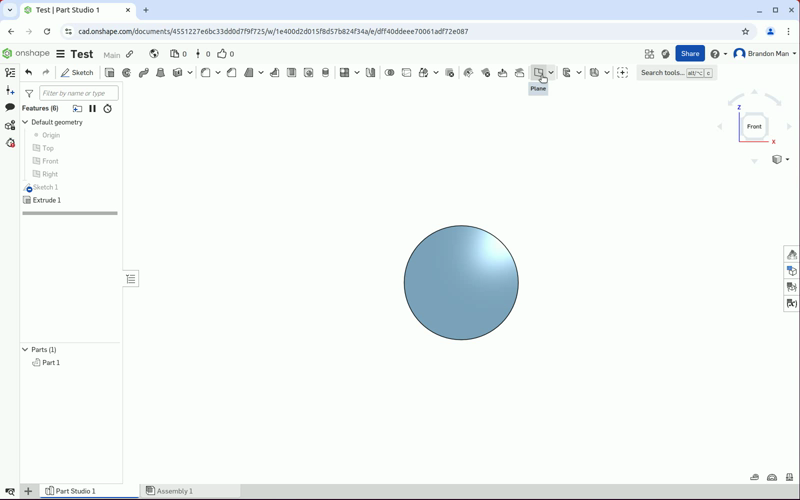
click(541, 75)
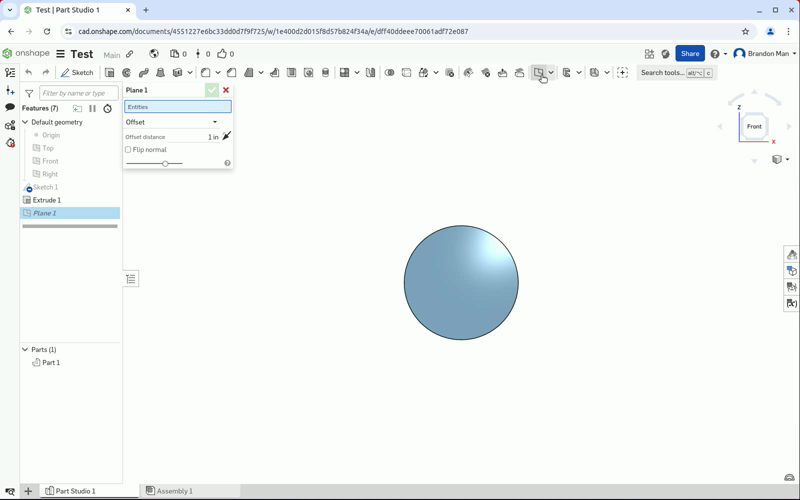
mouse_move(73, 163)
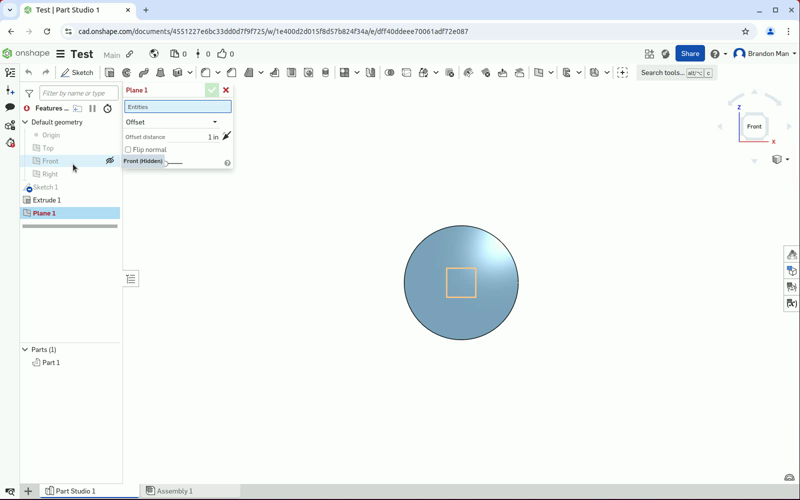
click(73, 163)
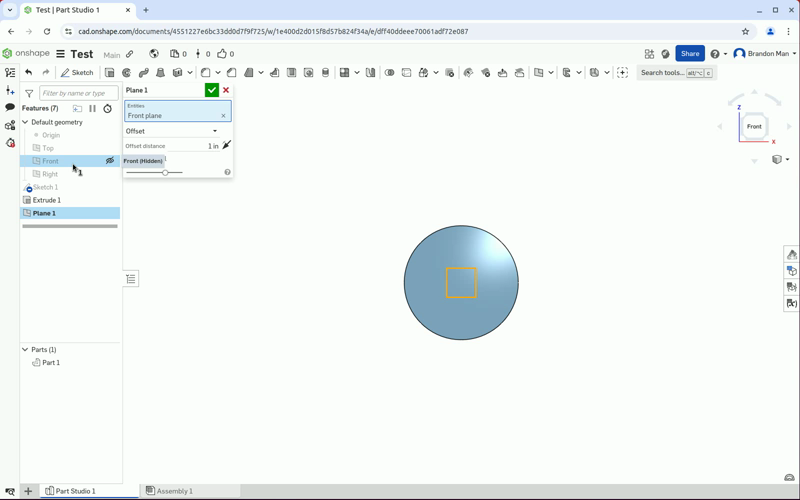
key(tab, 2)
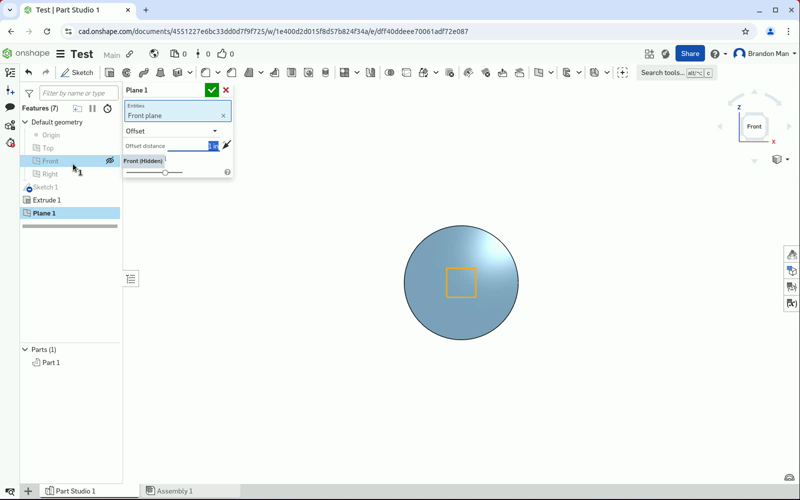
text(23.108)
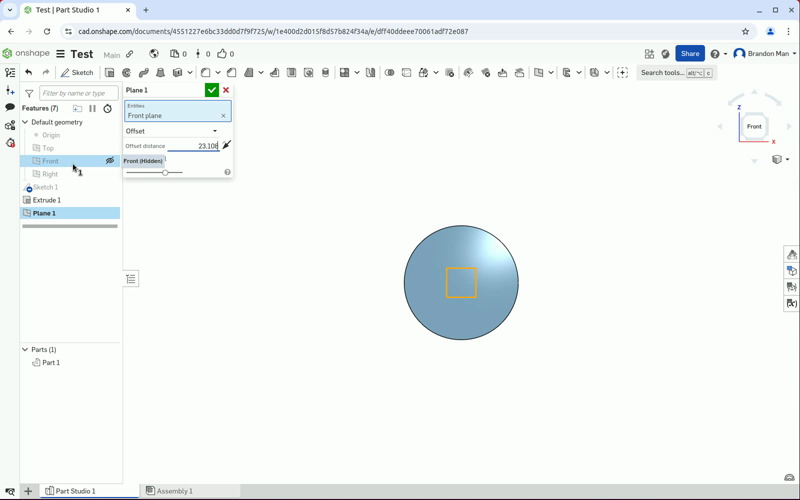
key(enter, 2)
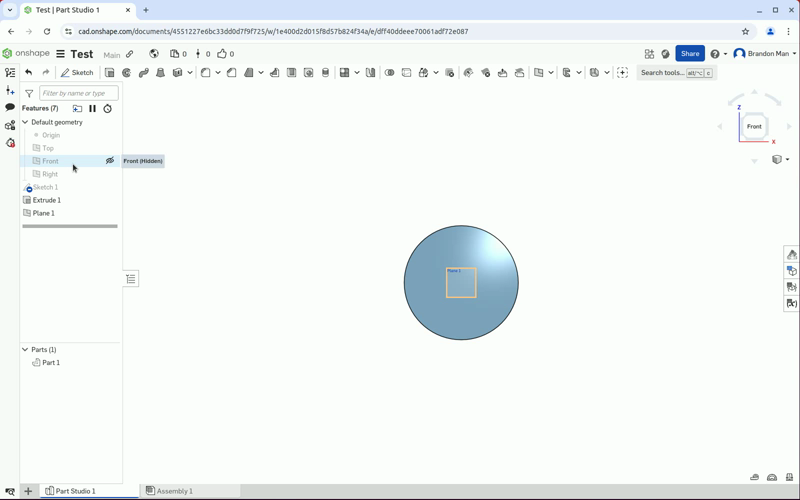
key(shift+s)
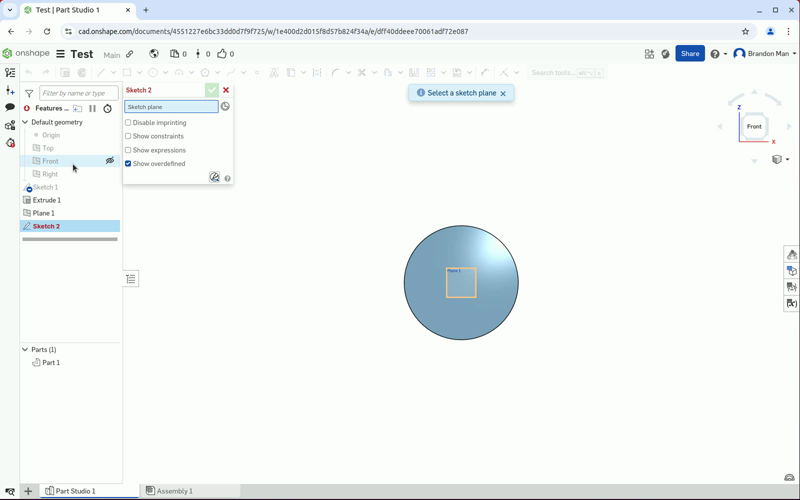
mouse_move(73, 215)
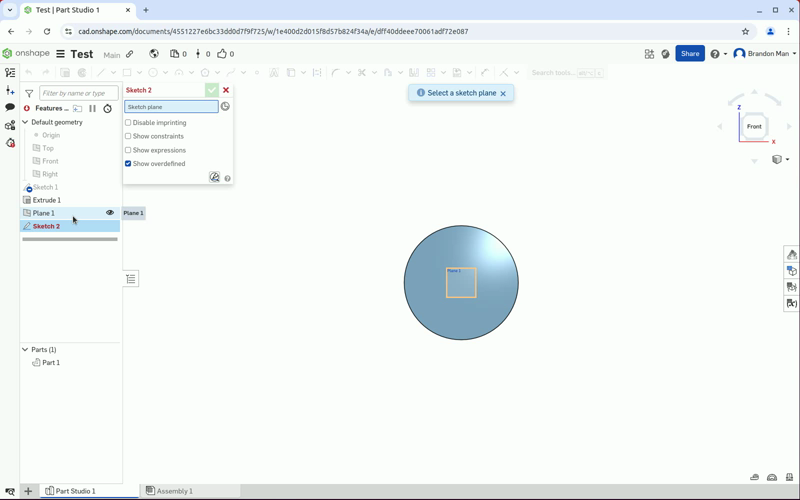
click(73, 215)
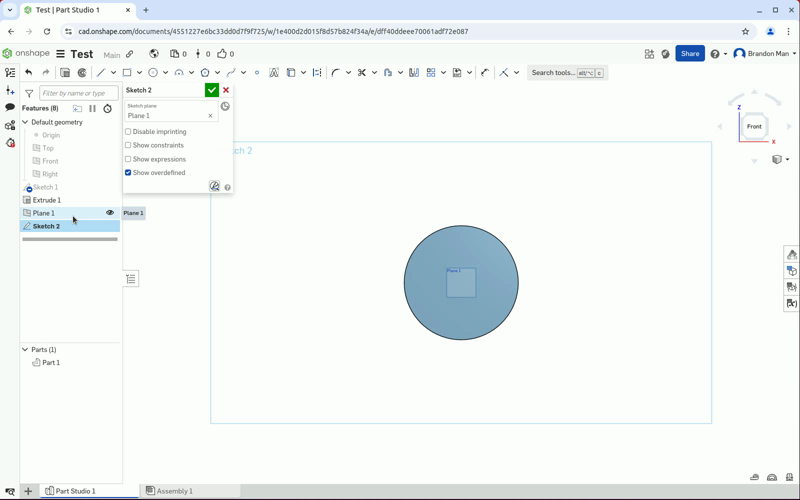
mouse_move(73, 352)
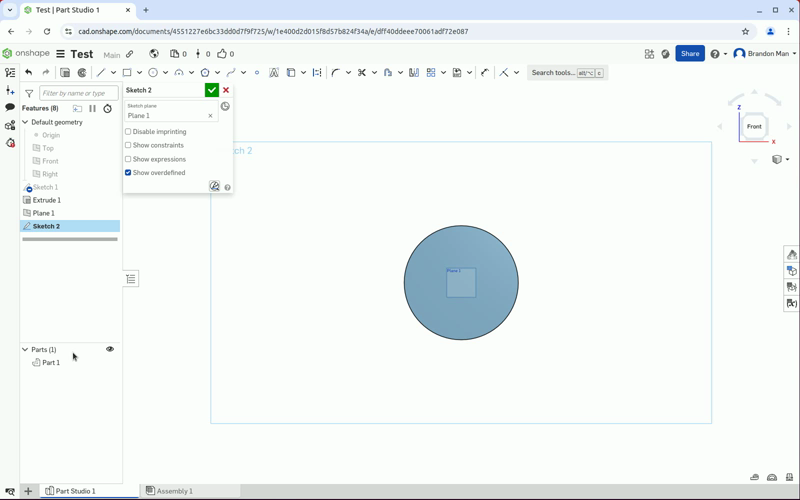
key(y)
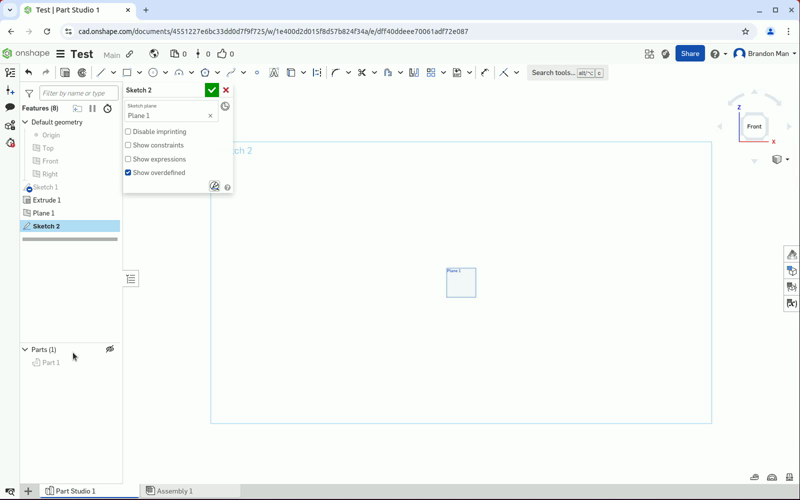
key(c)
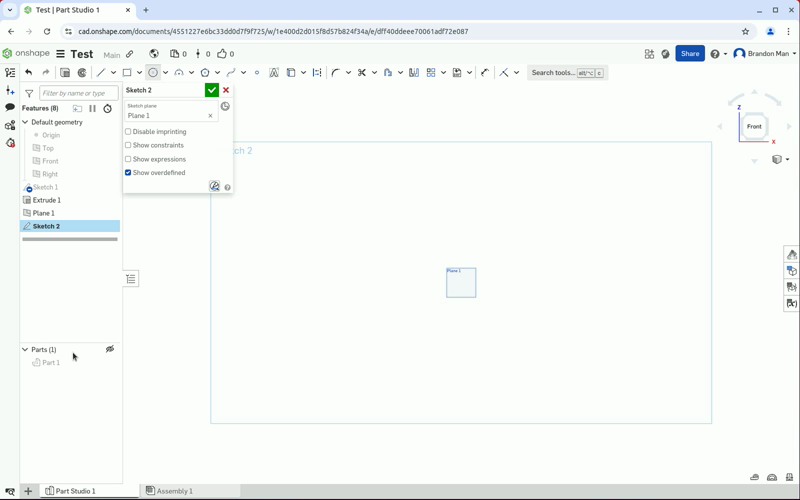
key_down(shift)
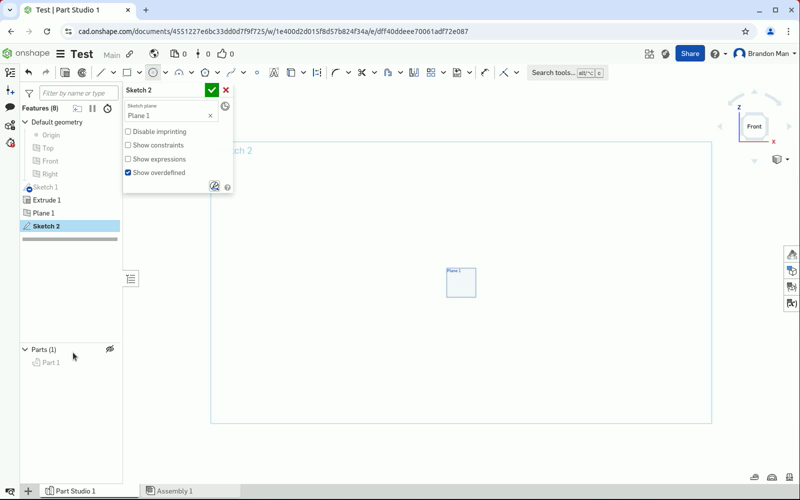
mouse_move(461, 282)
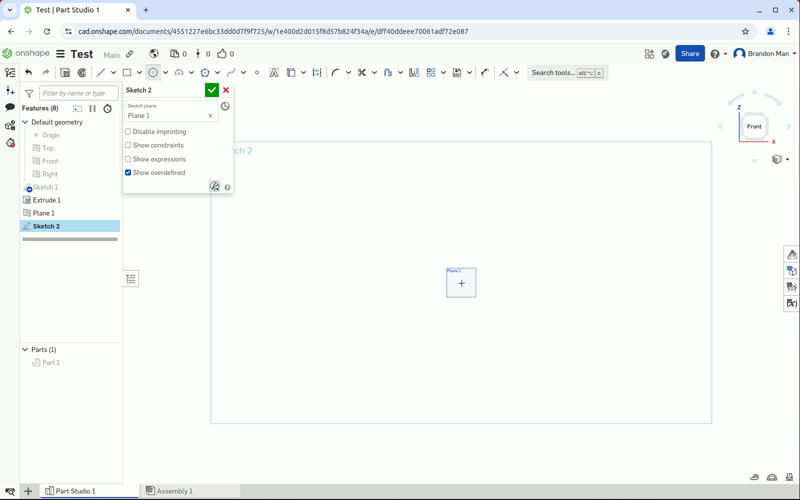
click(461, 282)
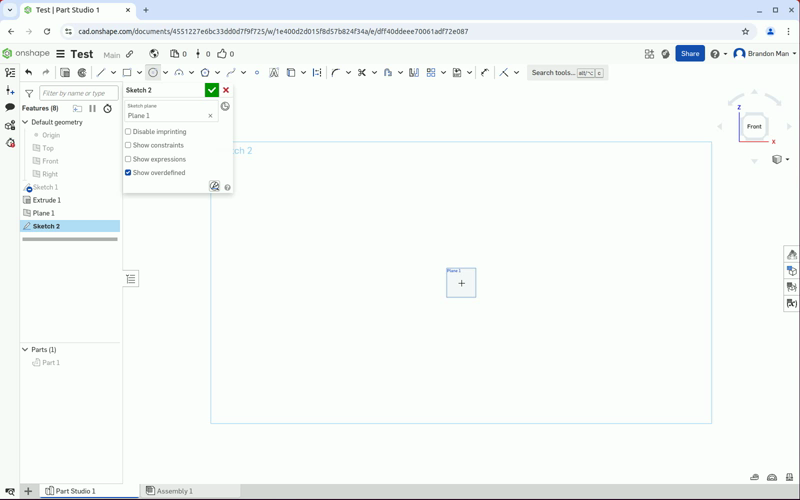
key_up(shift)
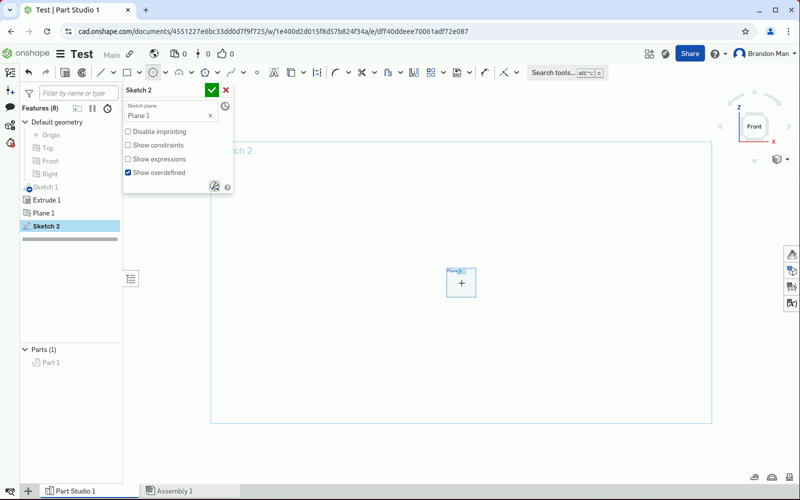
mouse_move(507, 282)
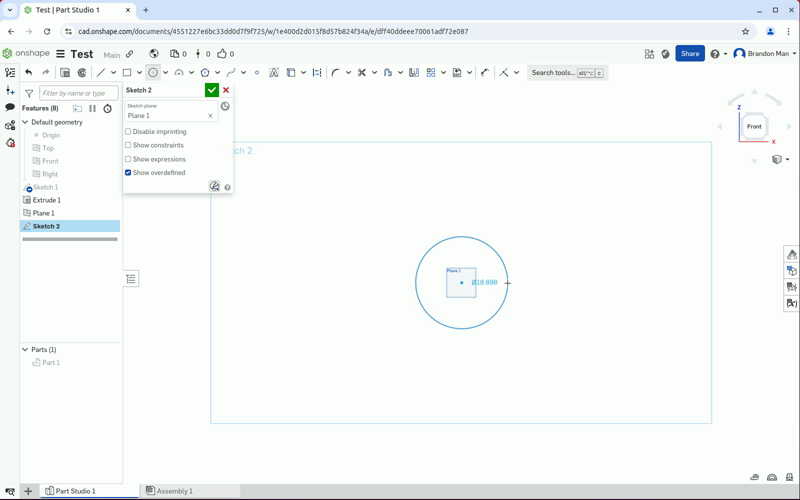
click(507, 282)
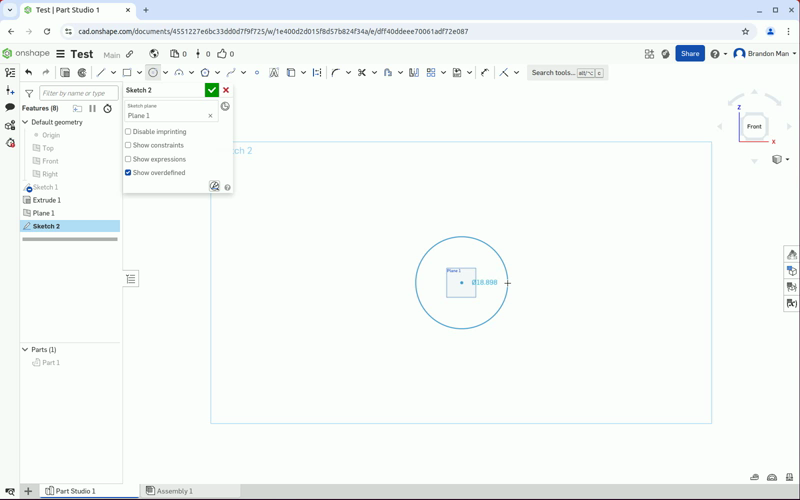
key(esc)
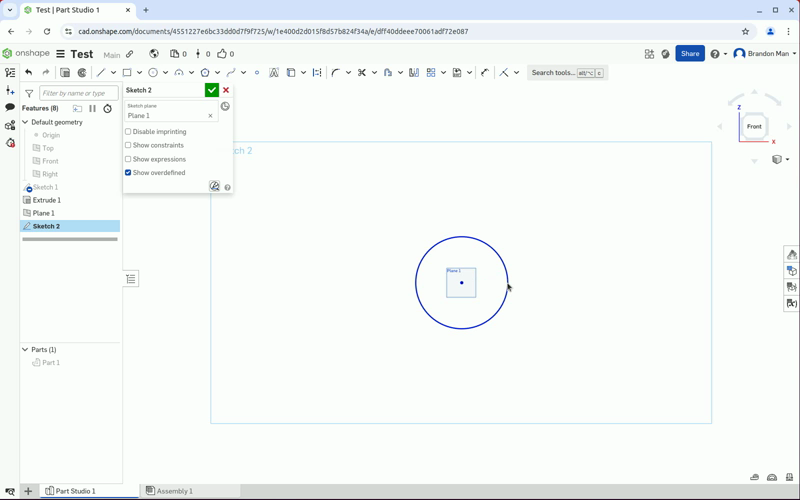
mouse_move(492, 290)
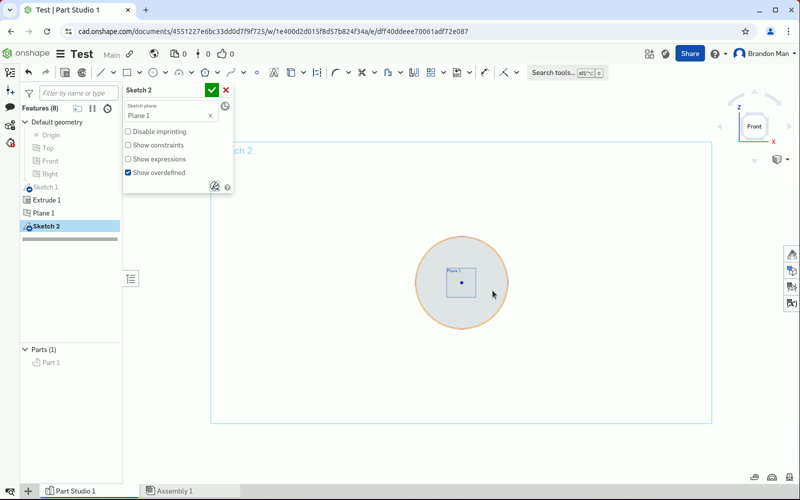
click(492, 290)
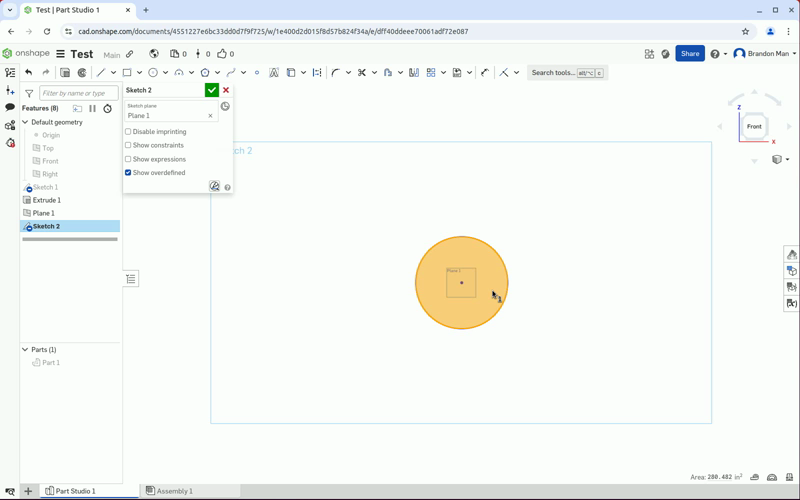
mouse_move(73, 352)
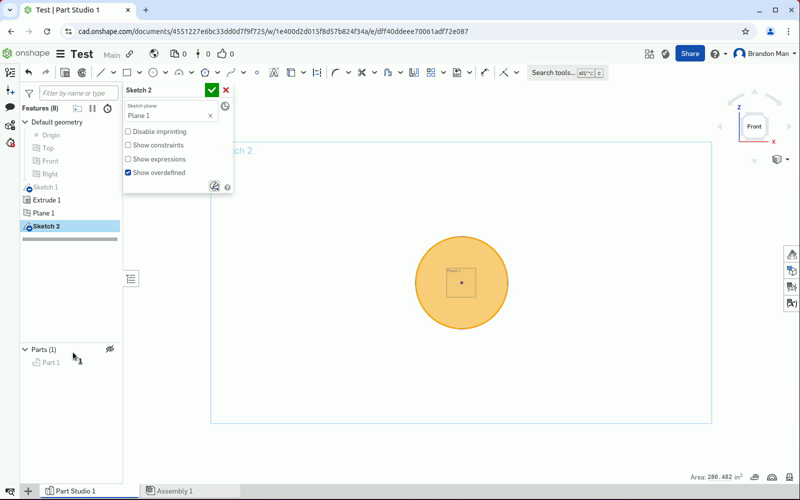
key(shift+y)
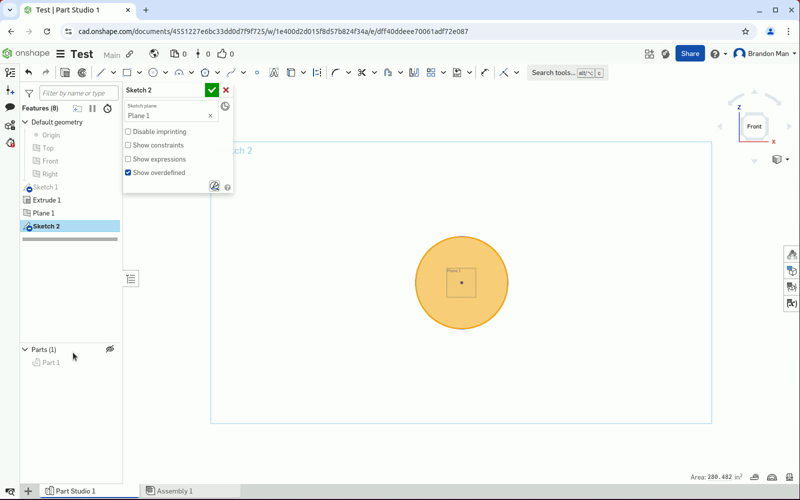
key(shift+e)
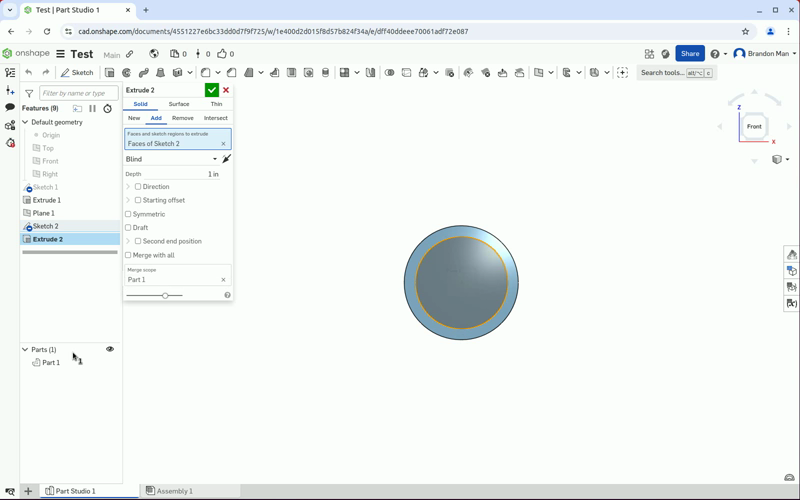
mouse_move(143, 106)
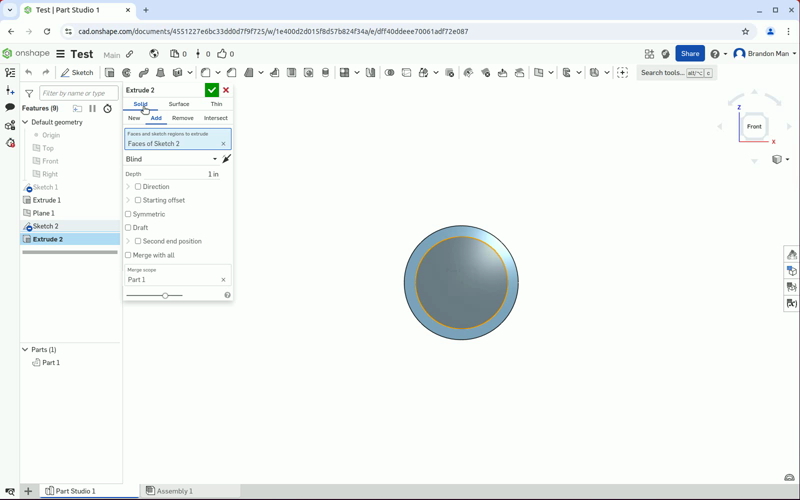
click(143, 106)
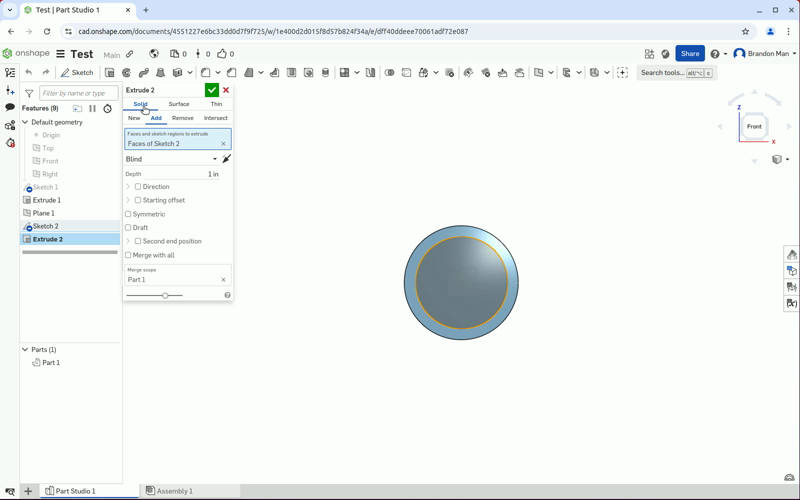
mouse_move(186, 120)
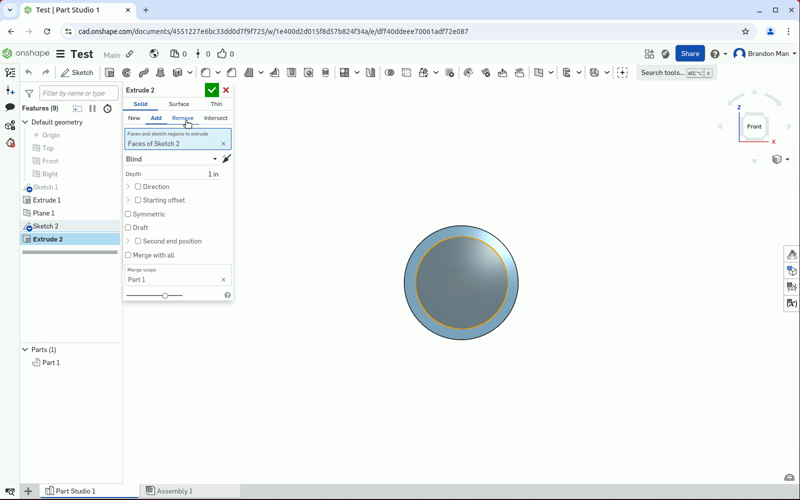
click(186, 120)
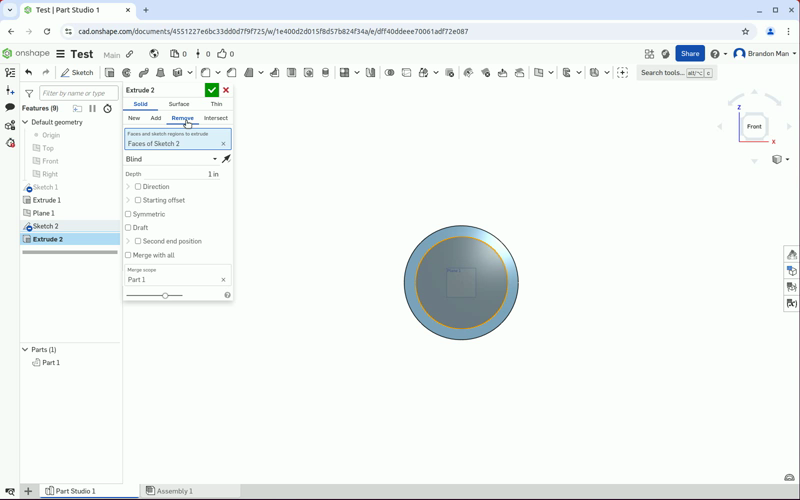
key(tab, 4)
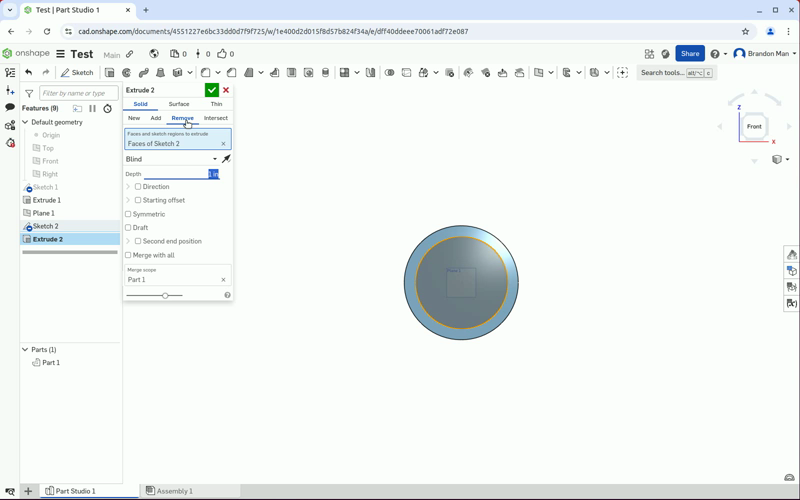
text(23.108)
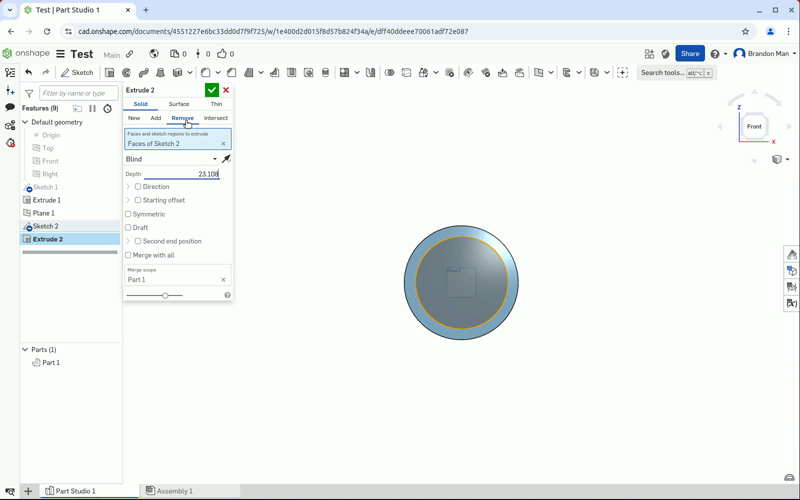
key(tab, 6)
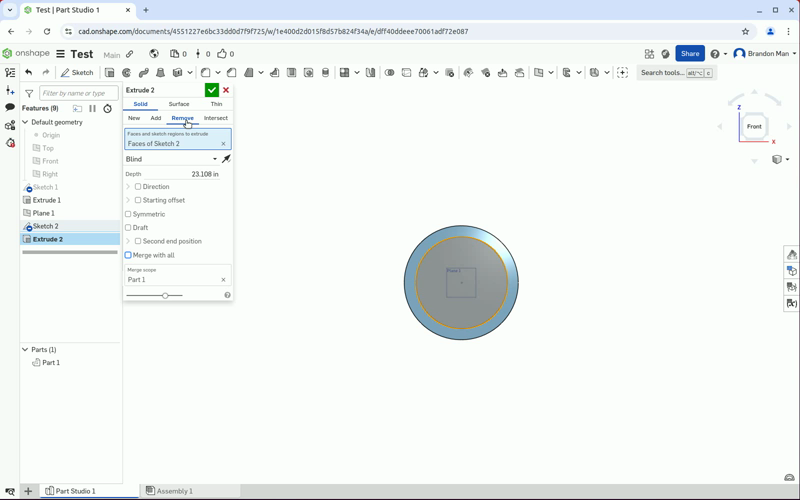
key(space)
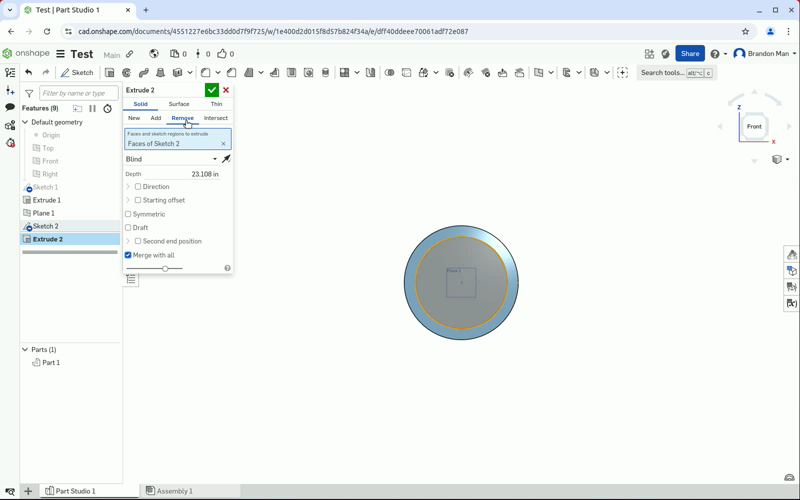
key(enter)
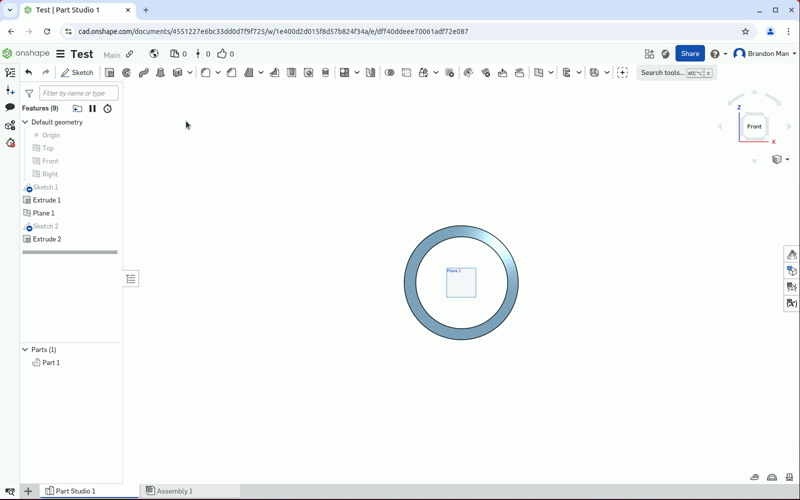
key(shift+h)
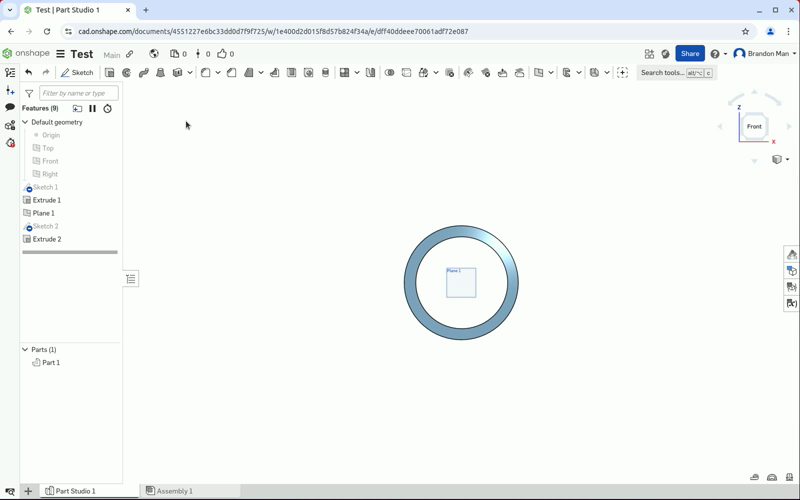
key(shift+h)
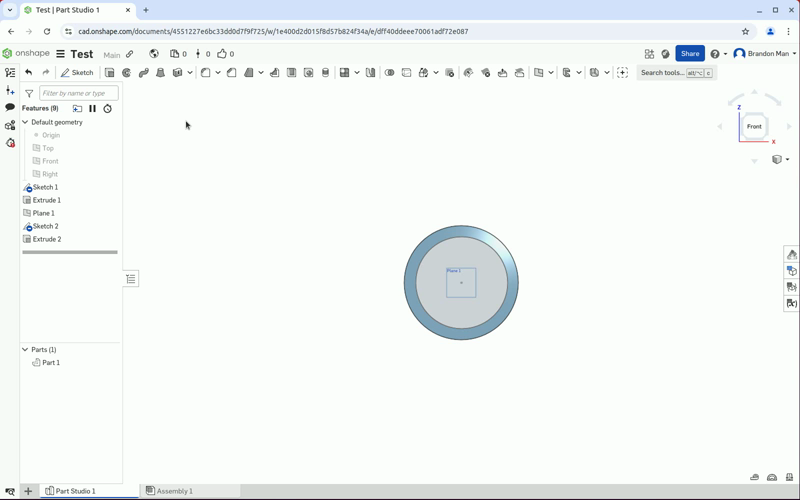
key(shift+7)
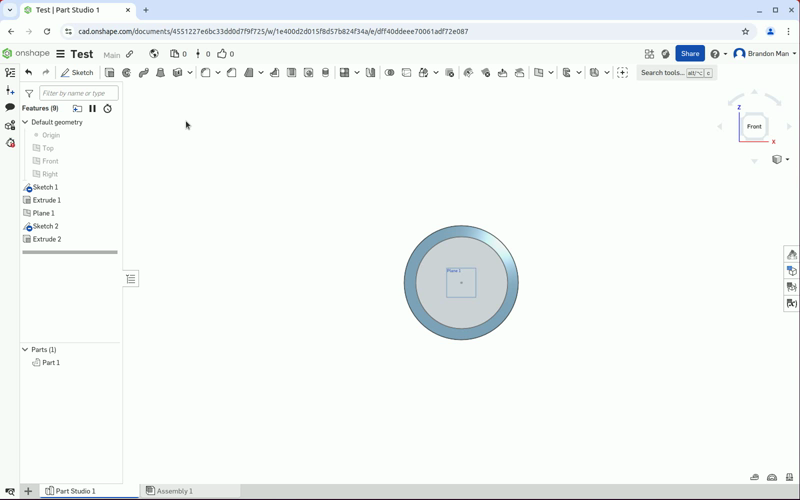
key(left, 2)
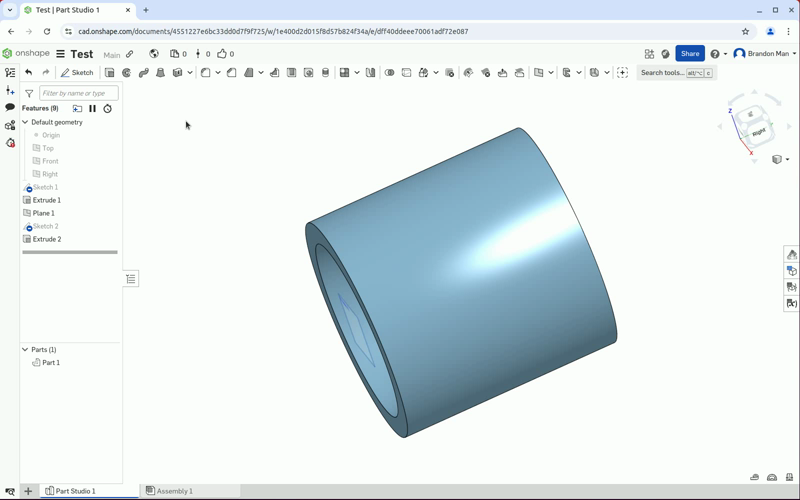
key(down, 2)
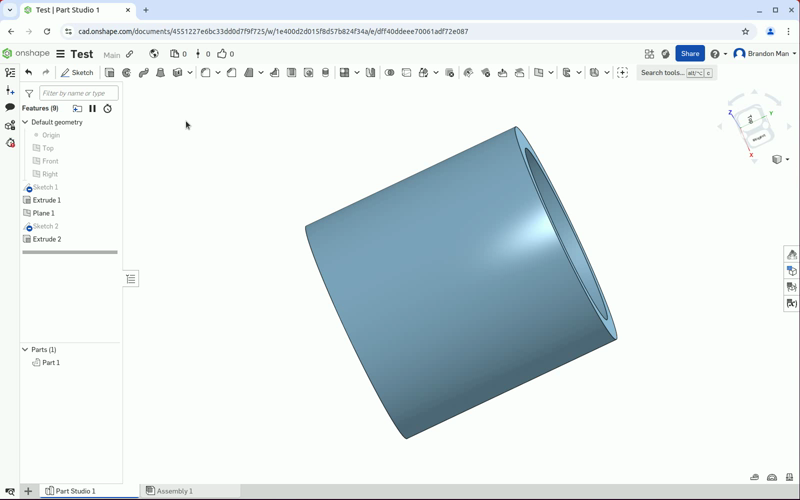
key(up, 2)
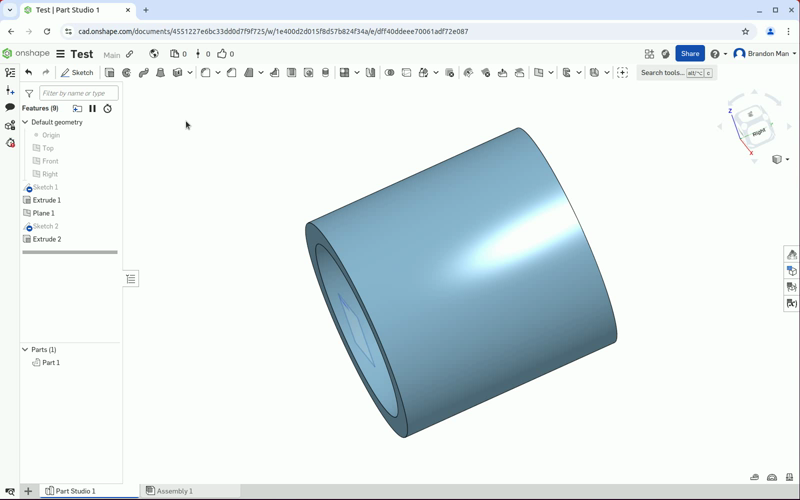
key(right, 2)
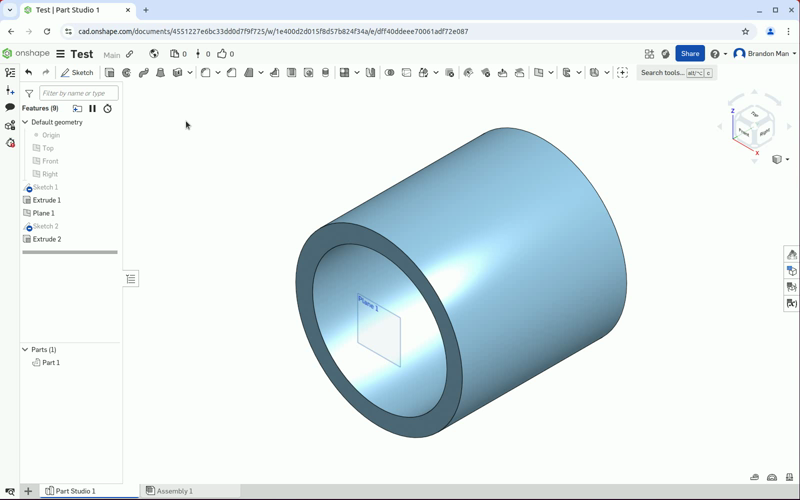
mouse_move(73, 189)
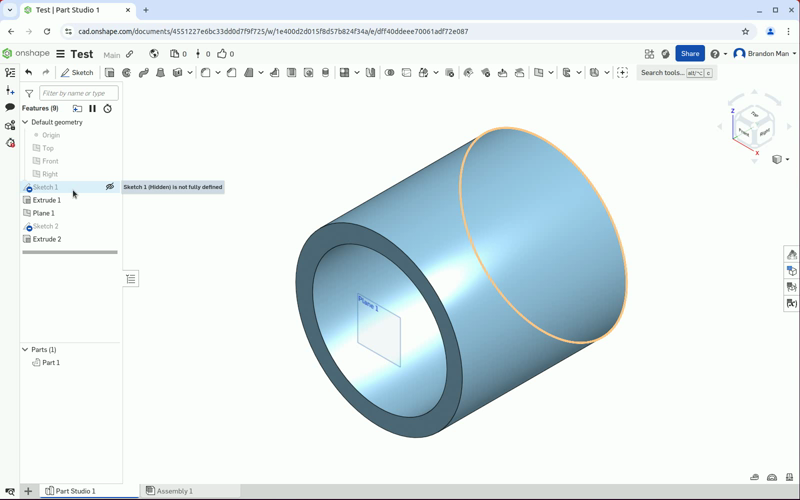
click(73, 189)